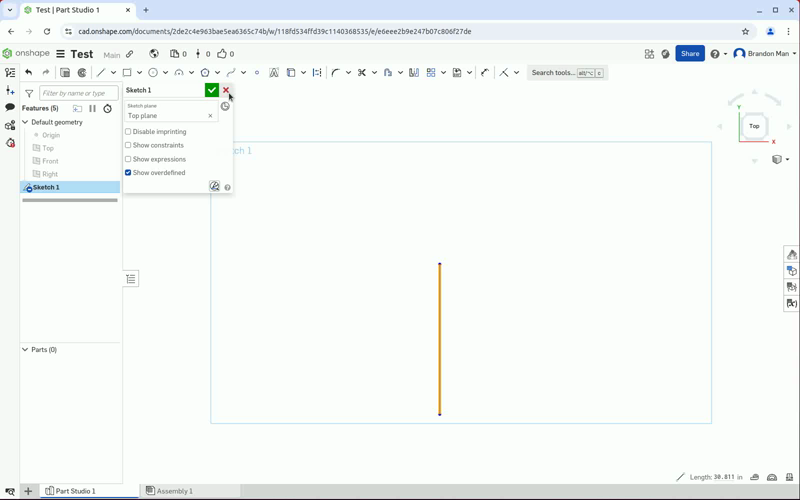
key(shift+h)
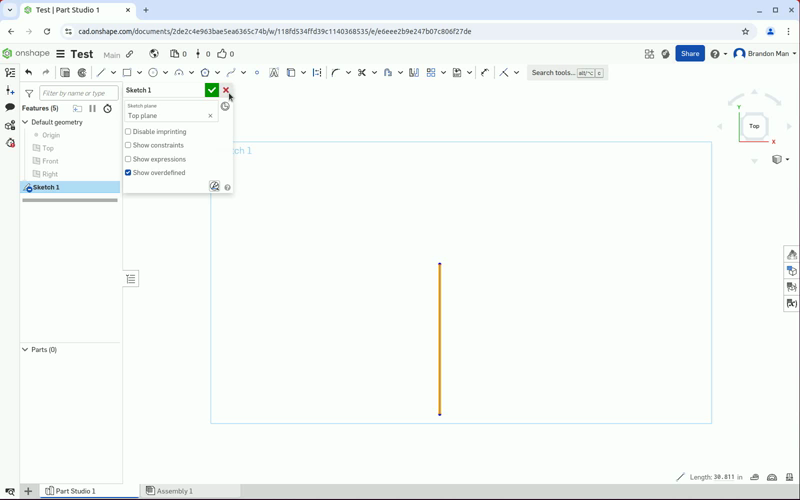
key(shift+s)
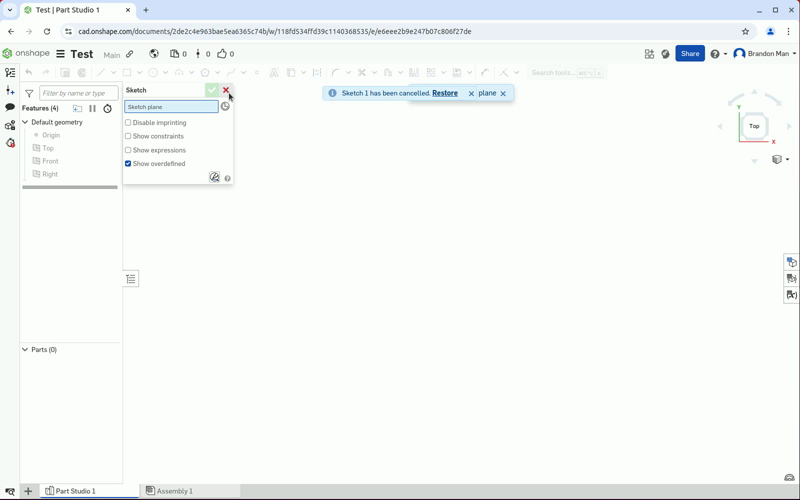
mouse_move(73, 150)
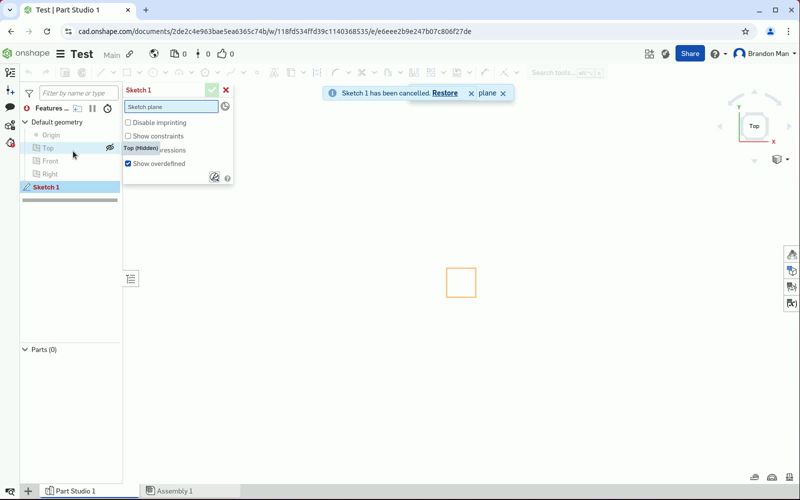
click(73, 150)
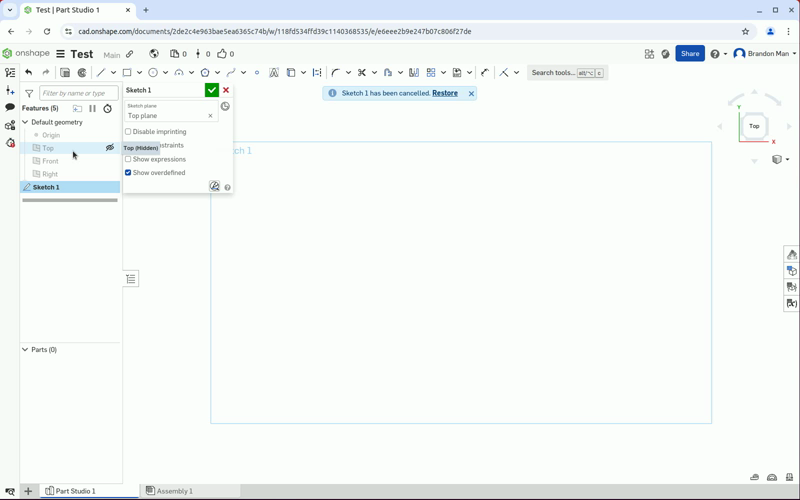
mouse_move(73, 352)
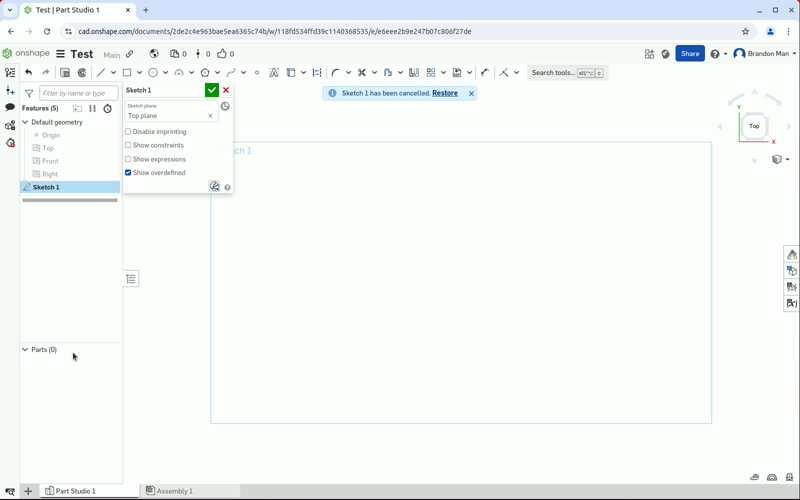
key(y)
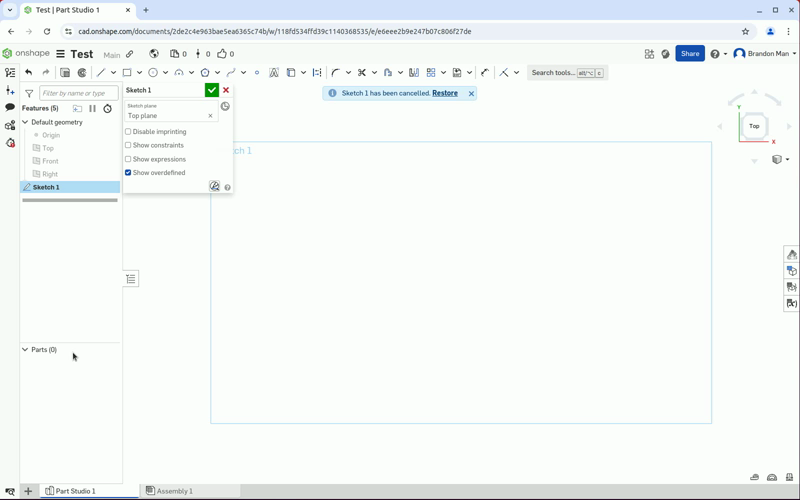
key(c)
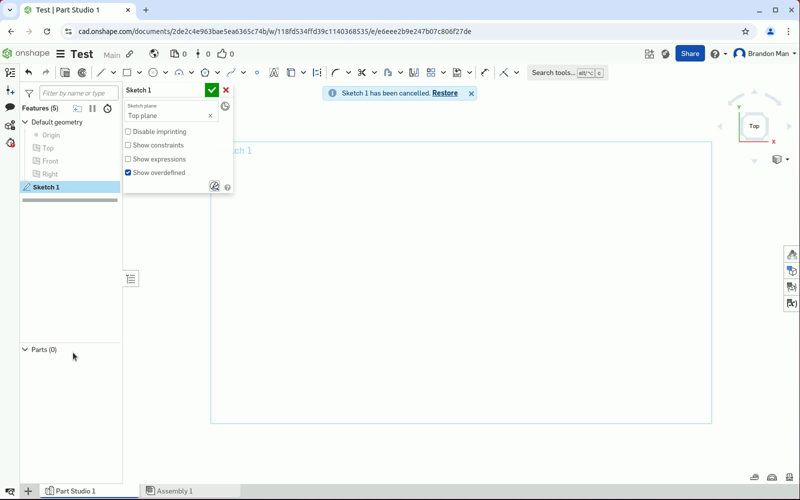
key_down(shift)
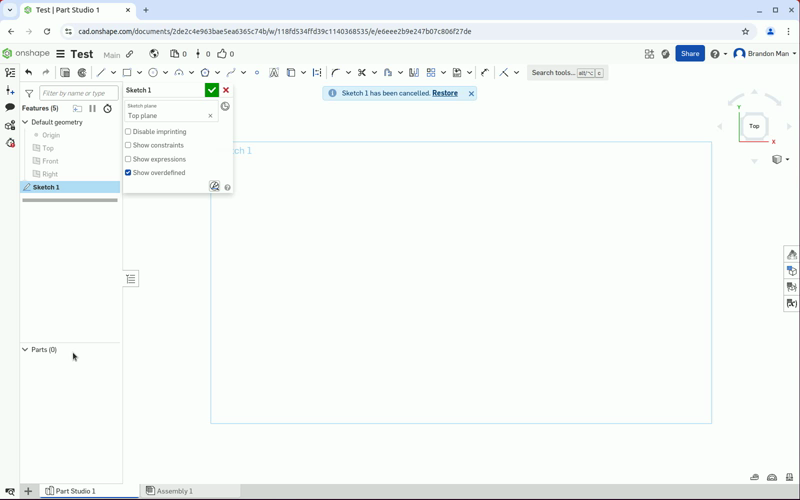
mouse_move(461, 282)
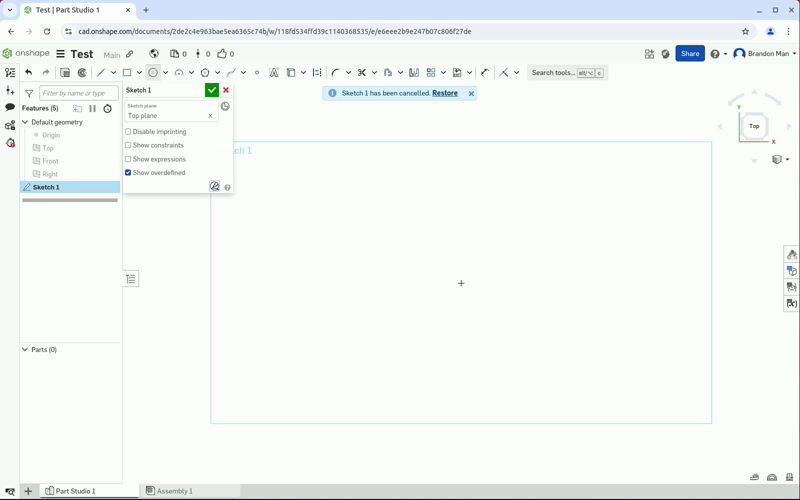
click(461, 282)
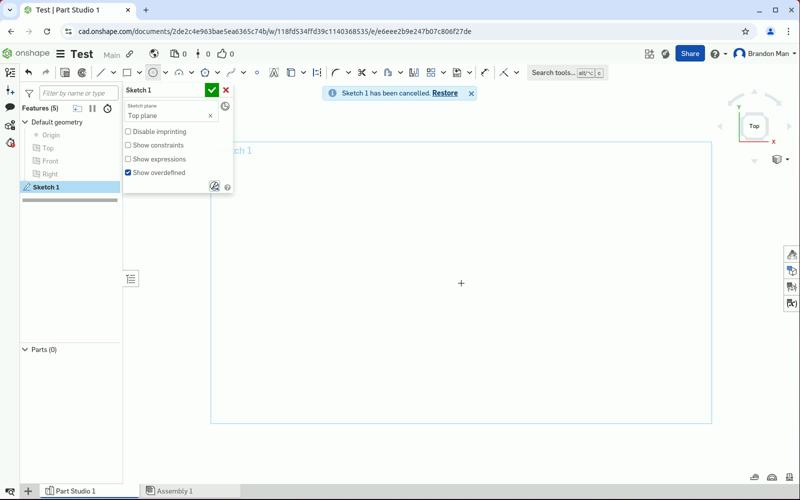
key_up(shift)
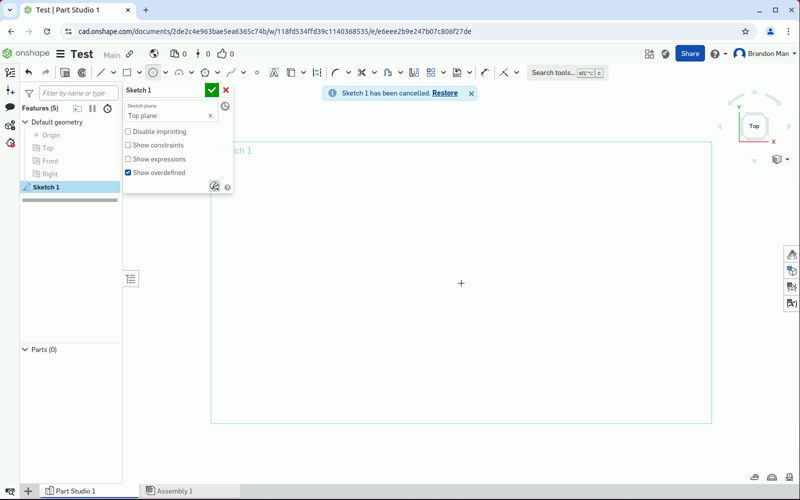
mouse_move(518, 282)
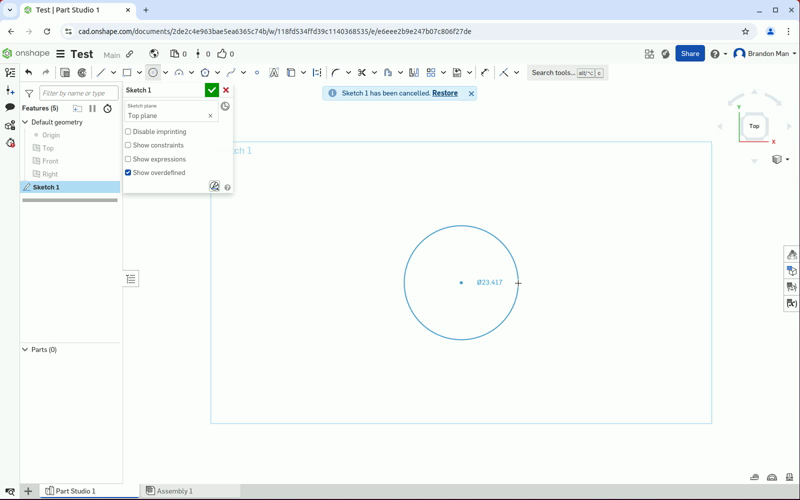
click(518, 282)
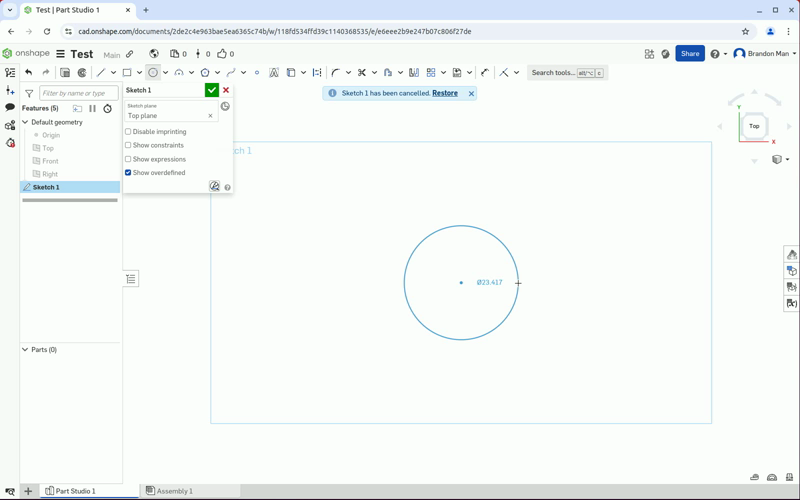
key(esc)
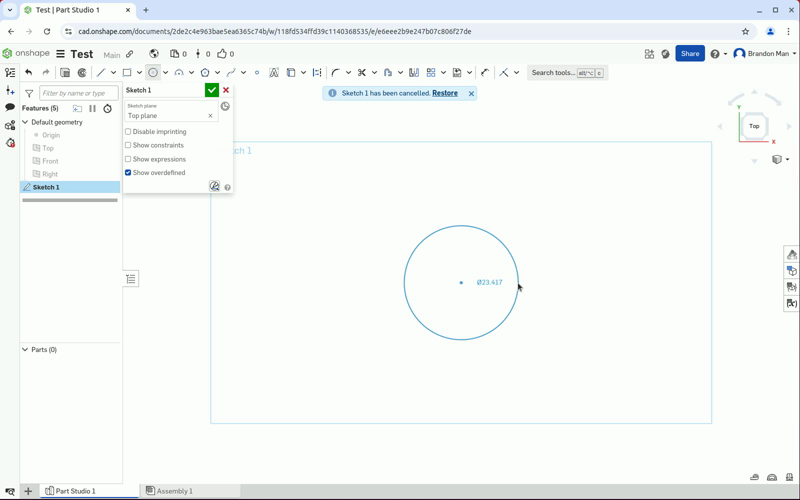
mouse_move(435, 265)
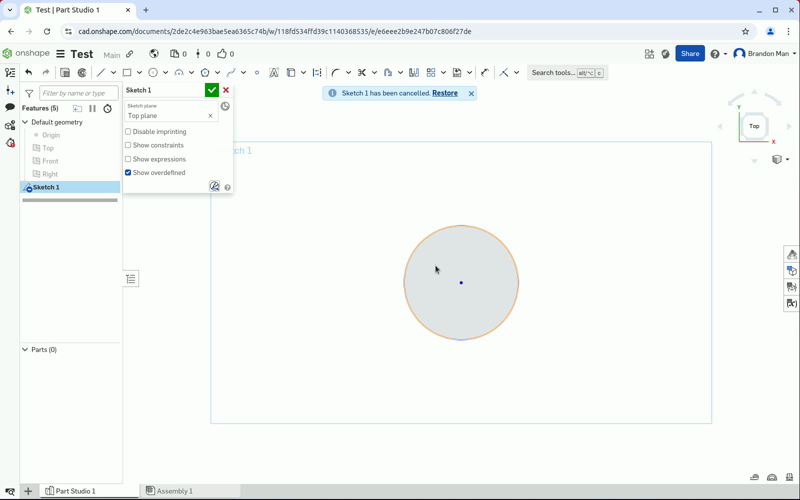
click(435, 265)
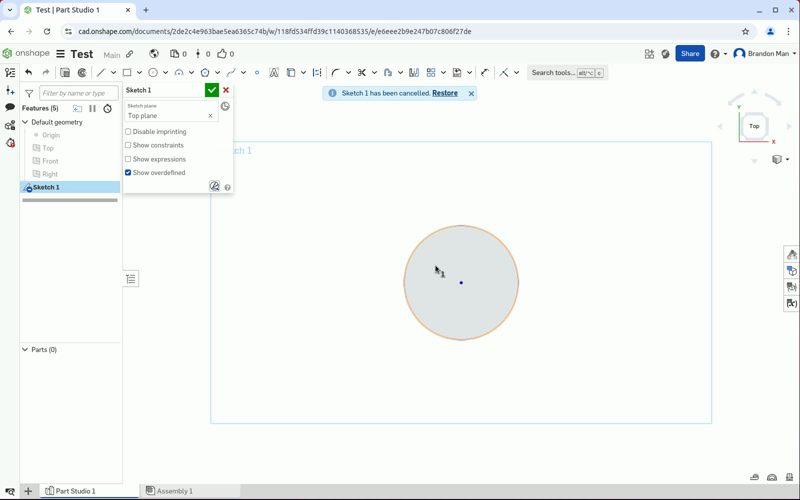
mouse_move(73, 352)
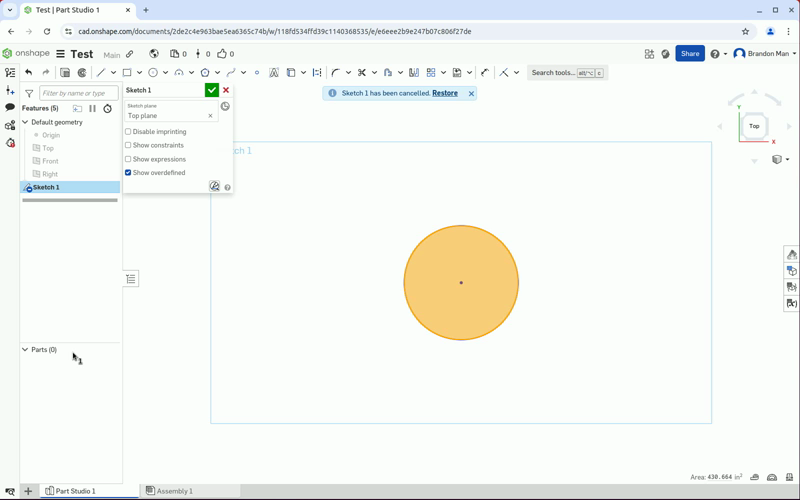
key(shift+y)
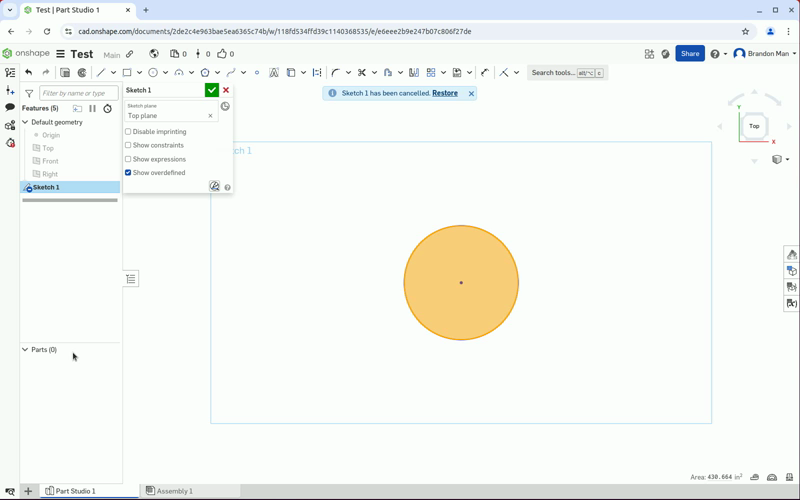
key(shift+e)
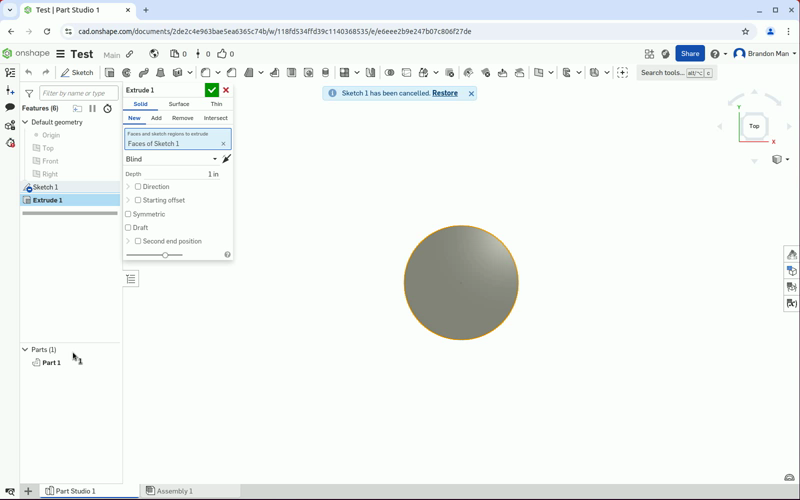
mouse_move(143, 106)
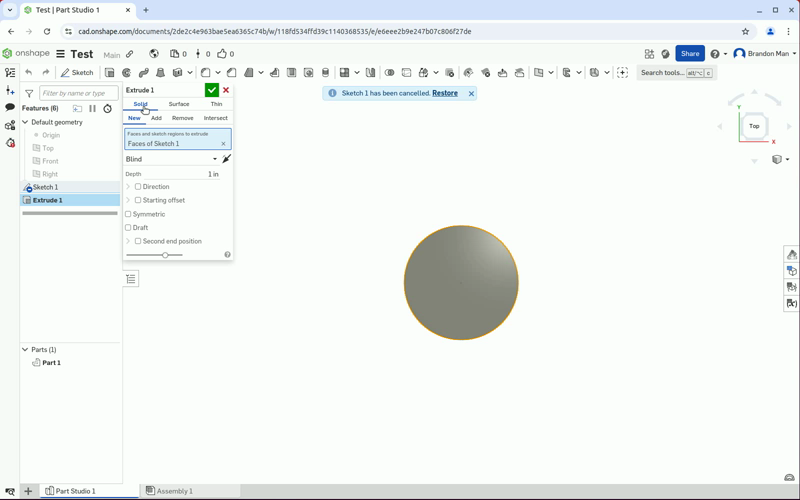
click(143, 106)
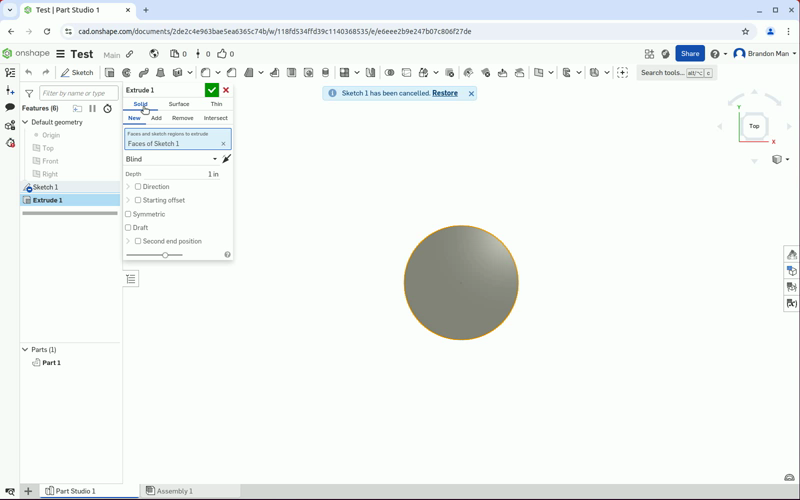
mouse_move(137, 120)
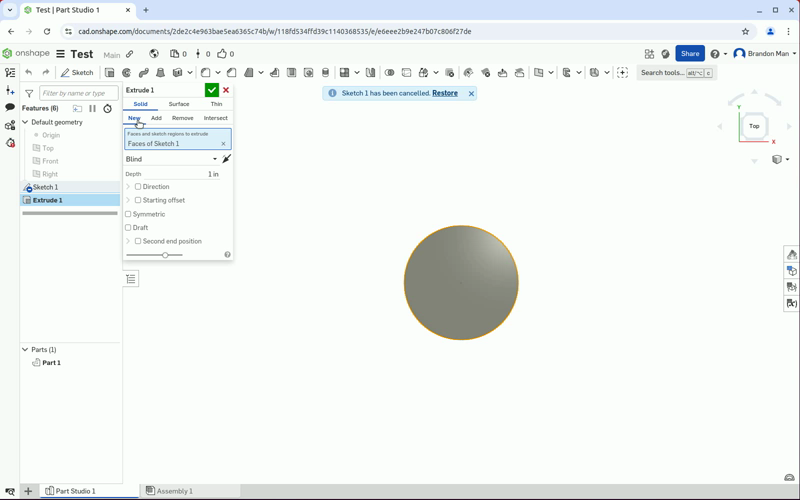
click(137, 120)
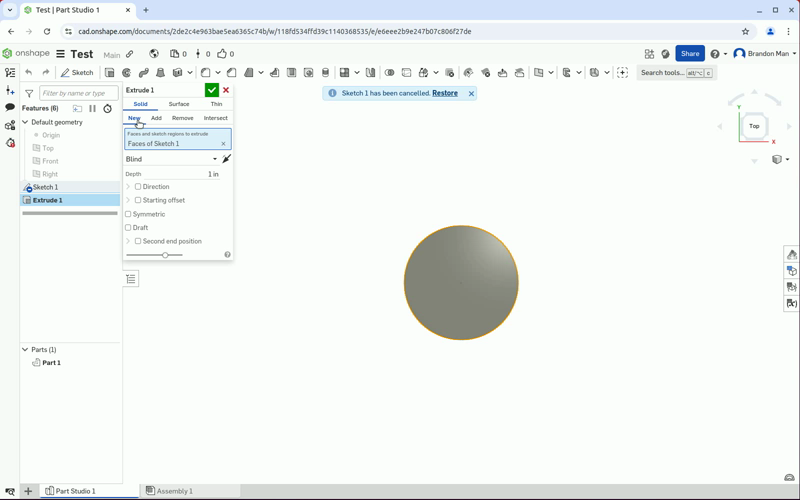
key(tab, 4)
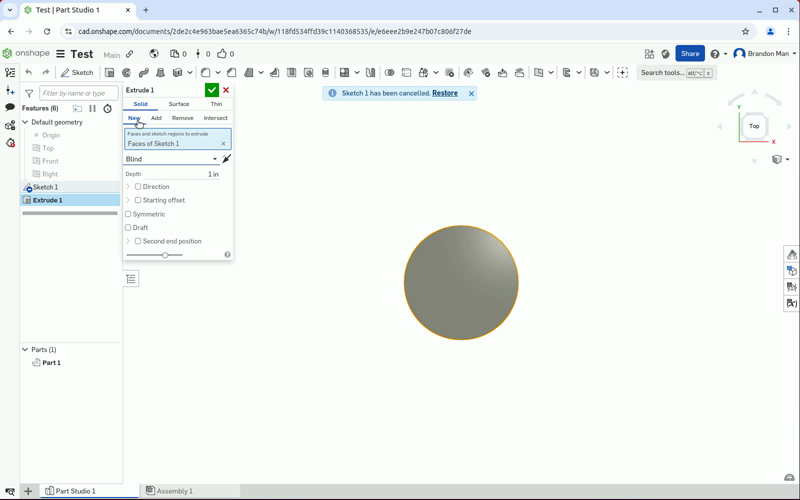
text(5.777)
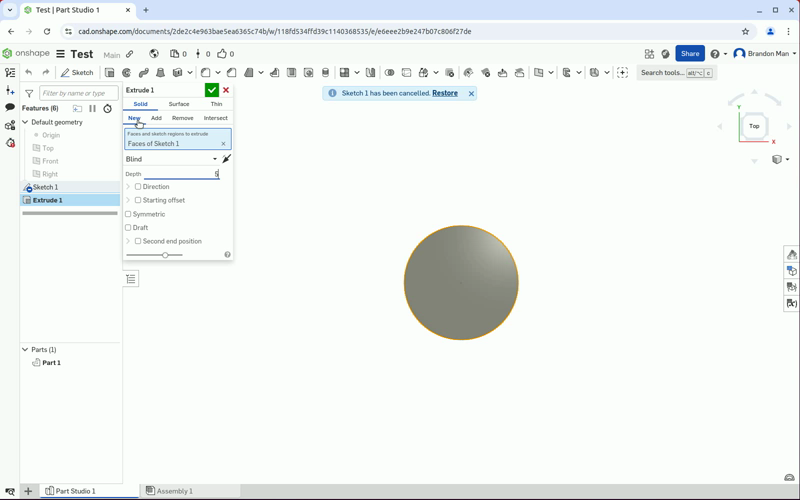
key(enter)
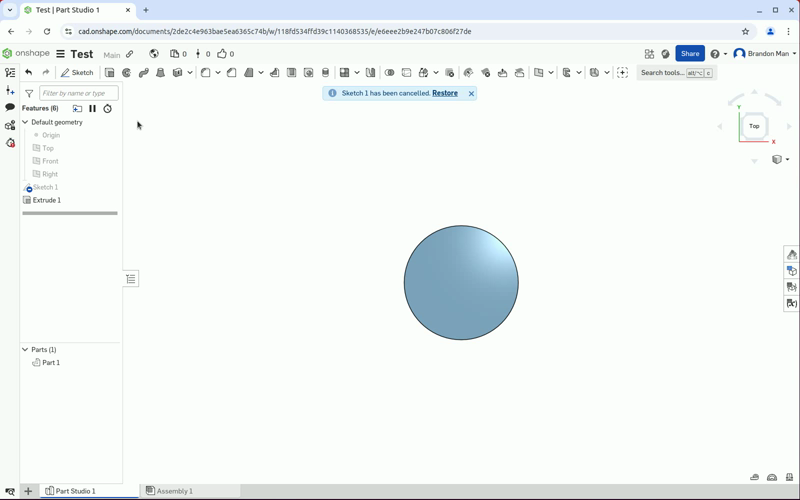
key(shift+h)
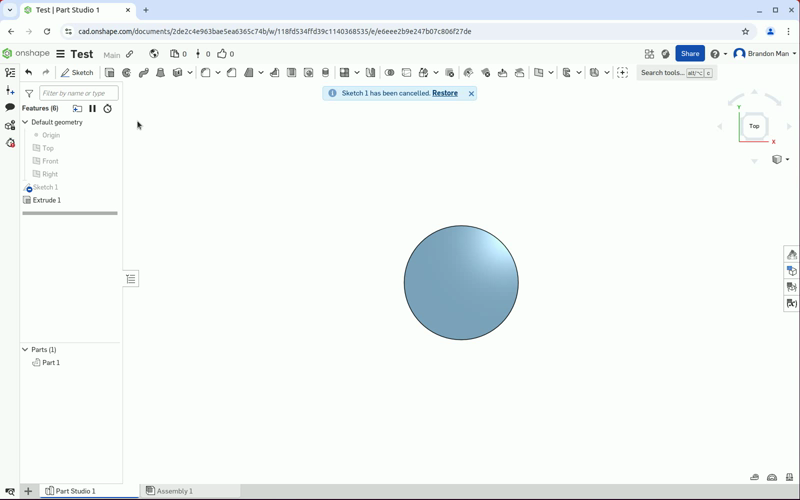
key(shift+h)
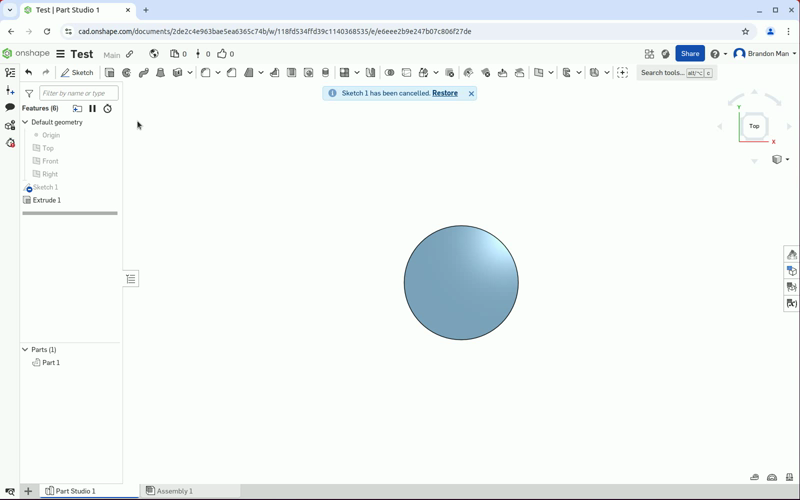
mouse_move(73, 189)
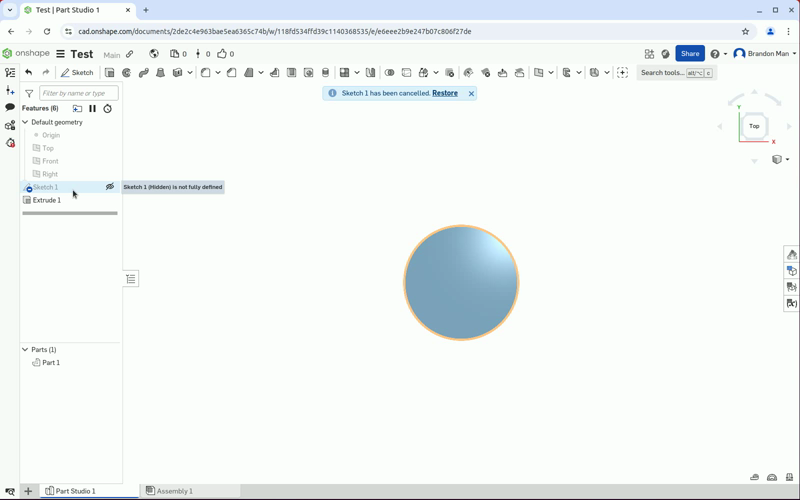
click(73, 189)
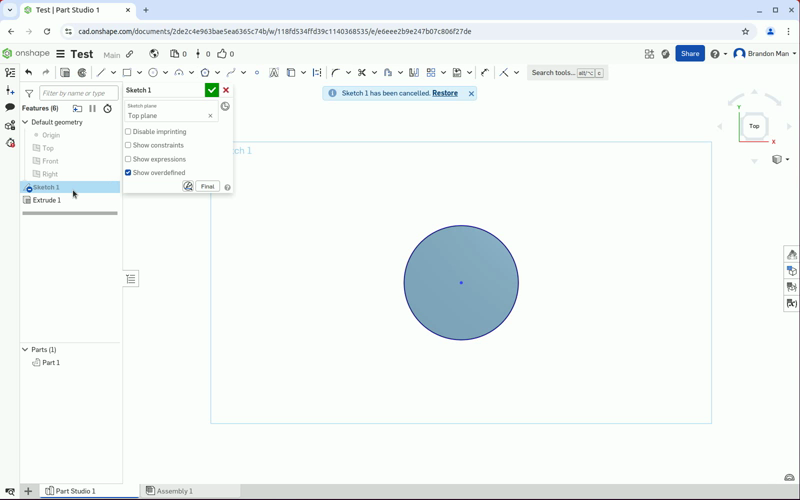
mouse_move(229, 92)
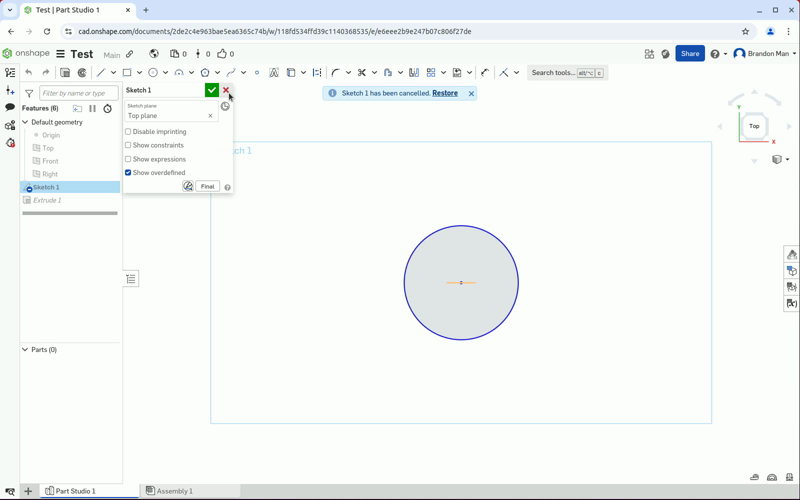
click(229, 92)
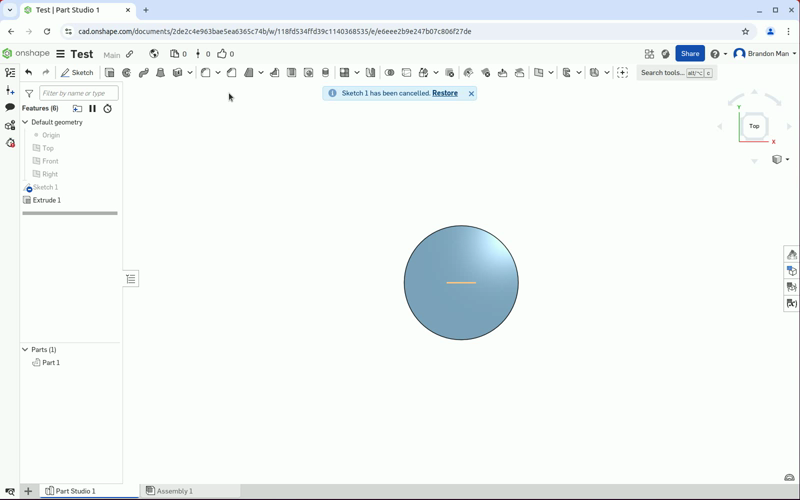
mouse_move(541, 75)
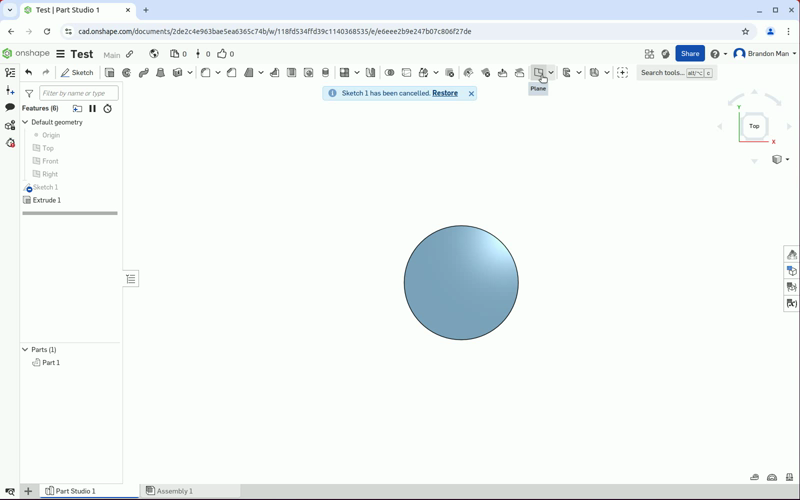
click(541, 75)
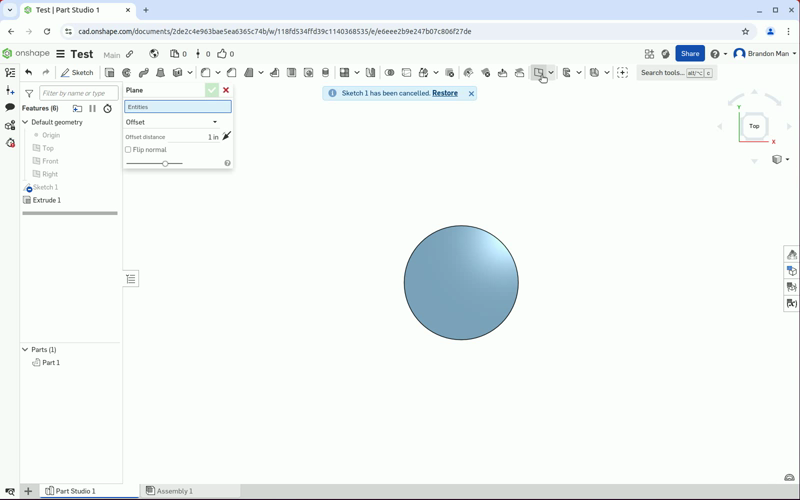
mouse_move(73, 150)
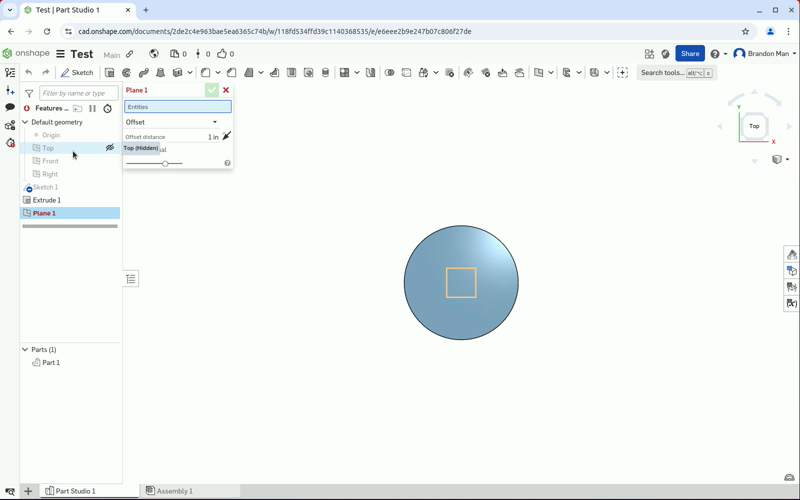
click(73, 150)
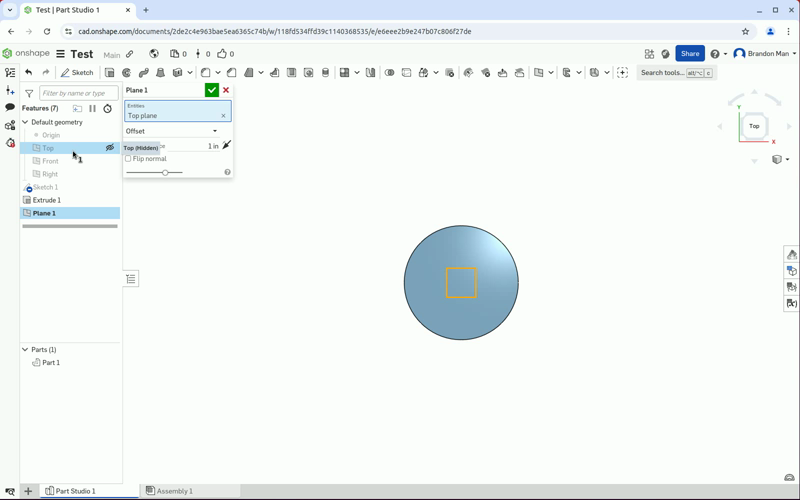
key(tab, 2)
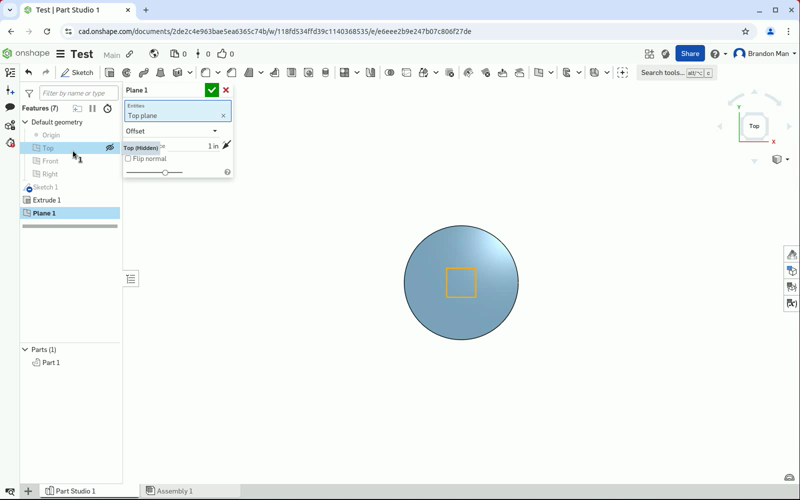
text(5.792)
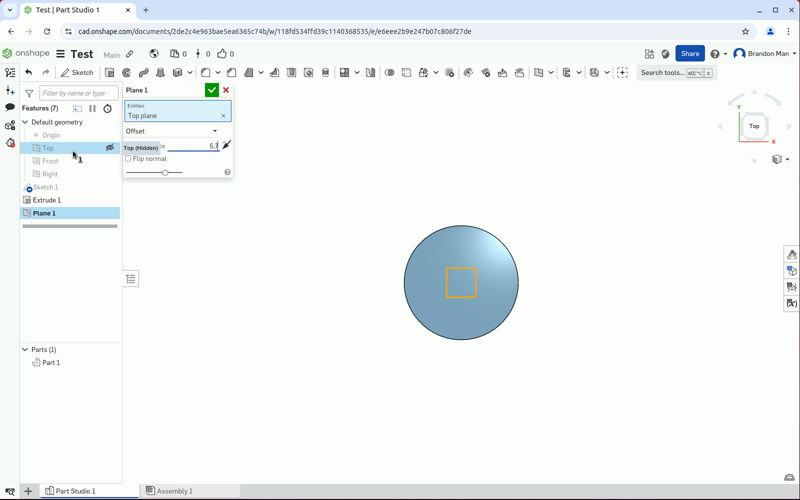
key(enter, 2)
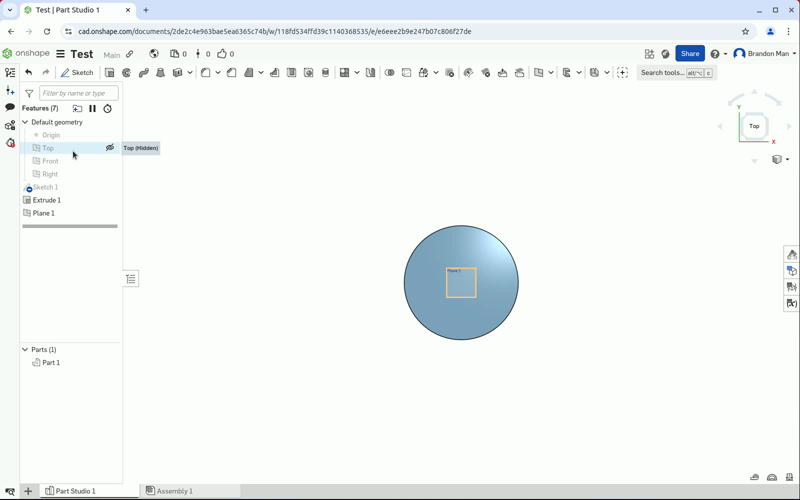
key(shift+s)
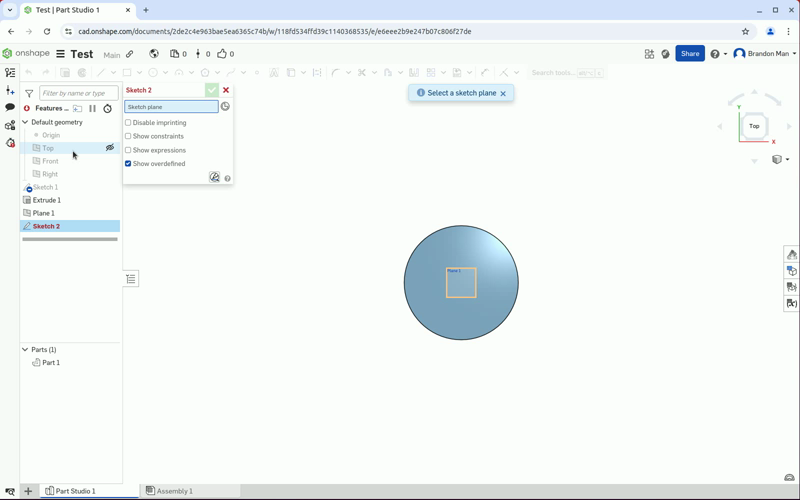
mouse_move(73, 215)
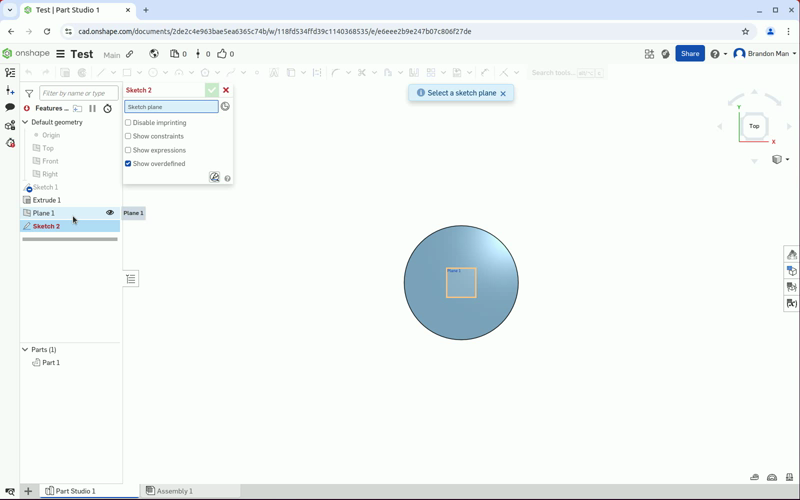
click(73, 215)
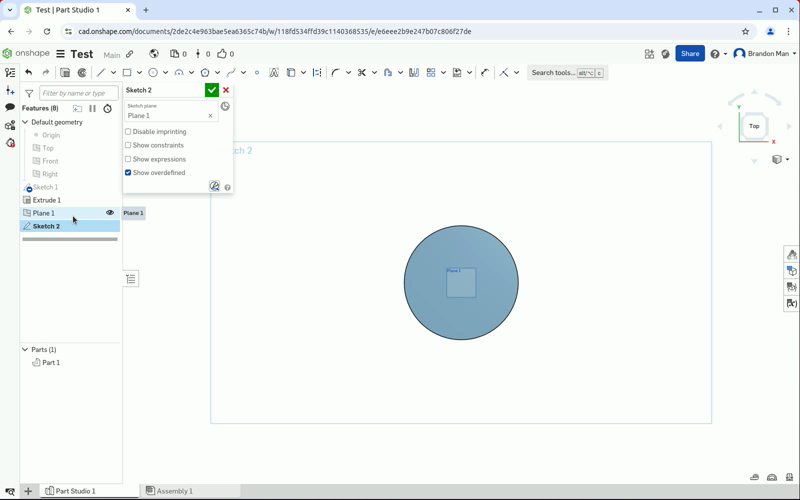
mouse_move(73, 352)
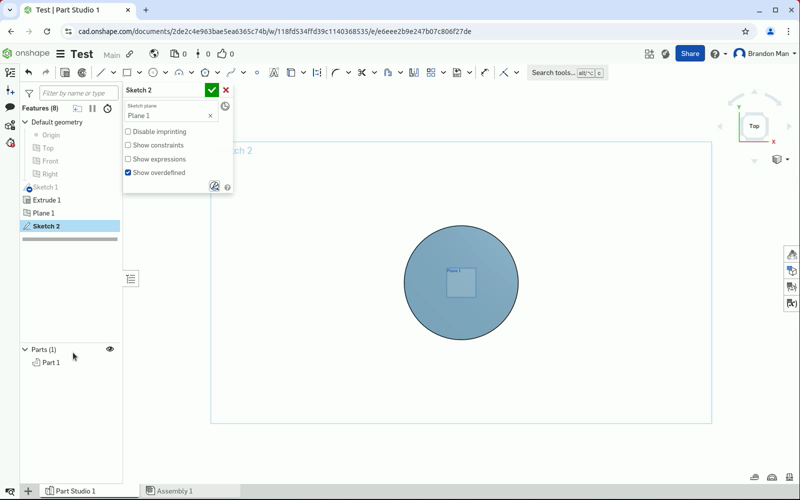
key(y)
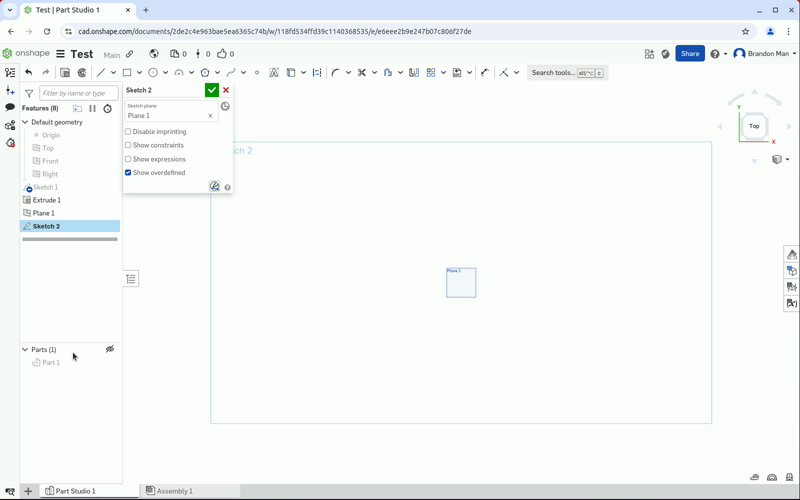
key(c)
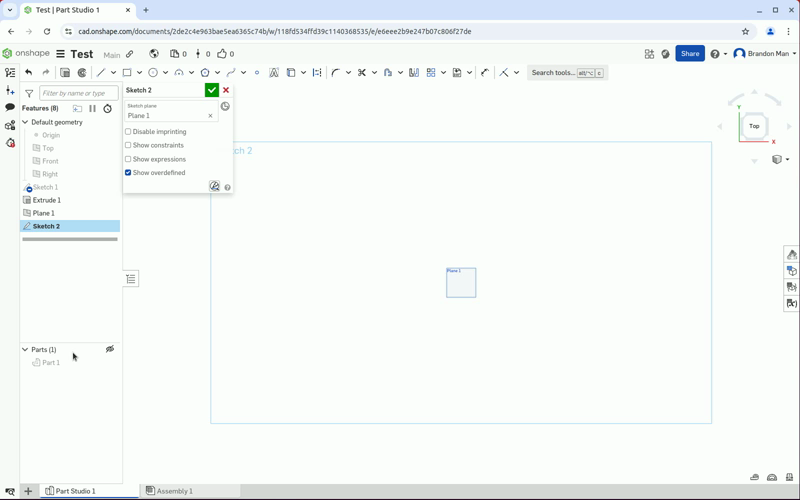
key_down(shift)
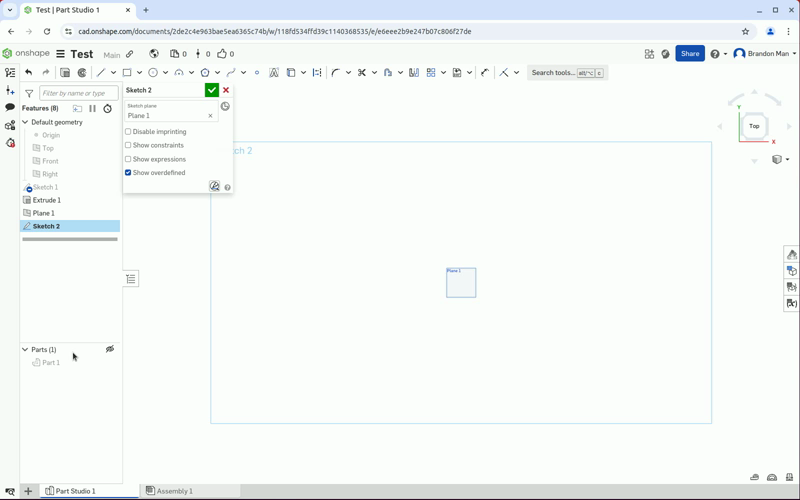
mouse_move(461, 282)
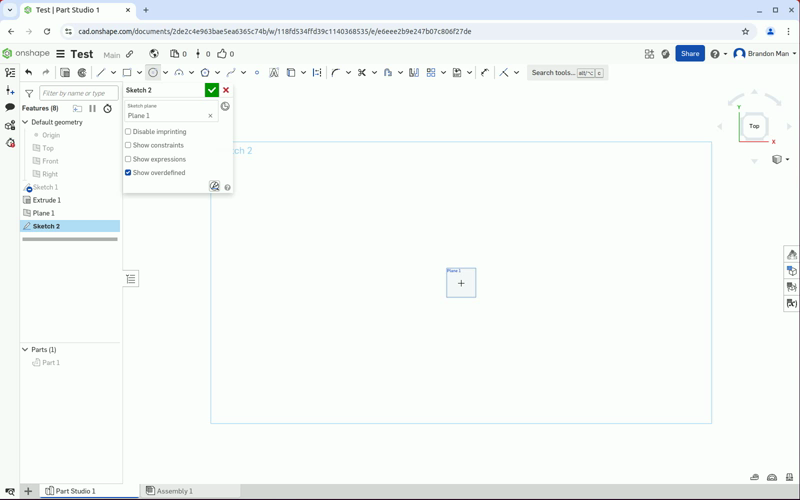
click(461, 282)
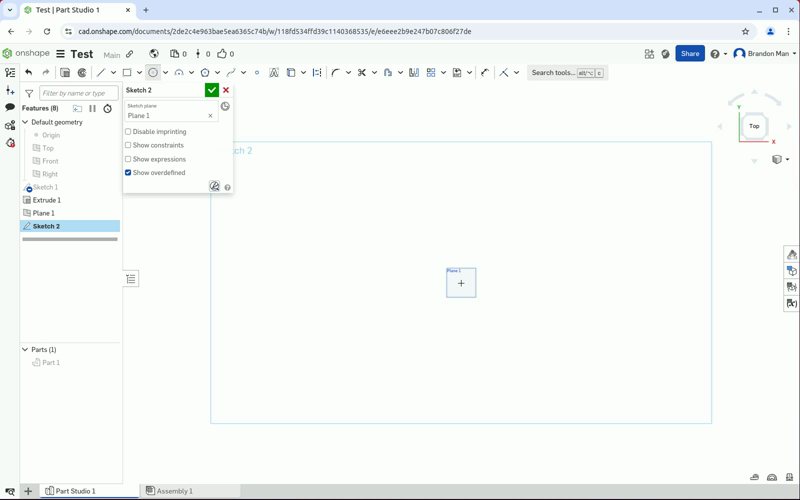
key_up(shift)
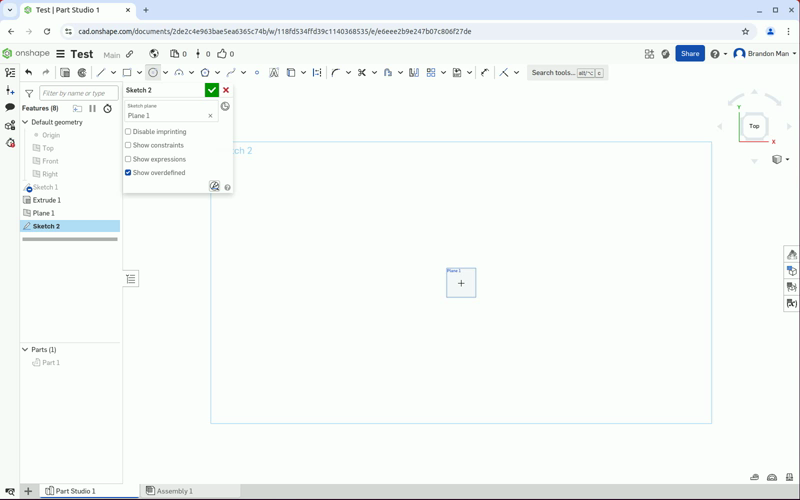
mouse_move(497, 282)
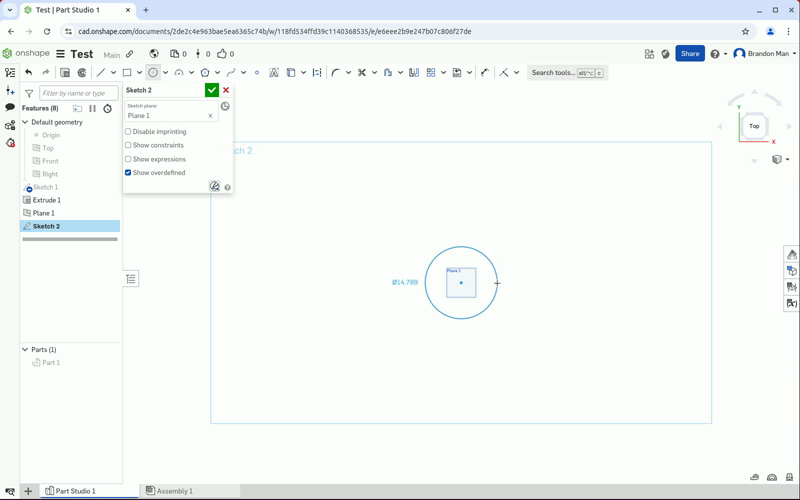
click(497, 282)
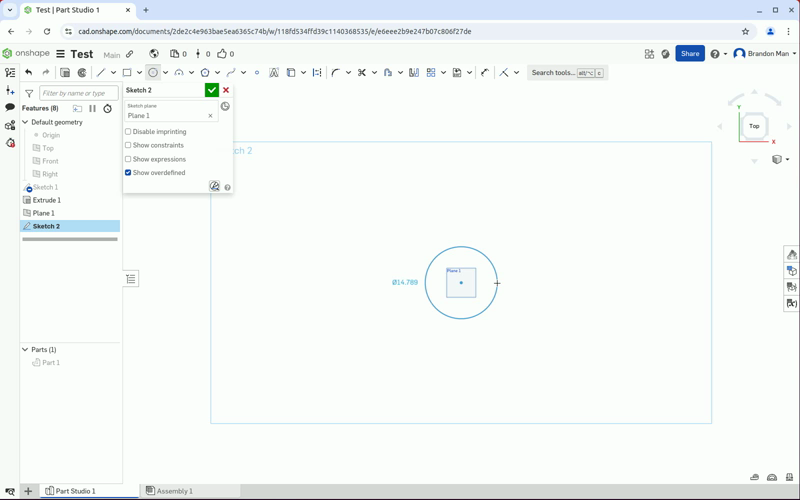
key(esc)
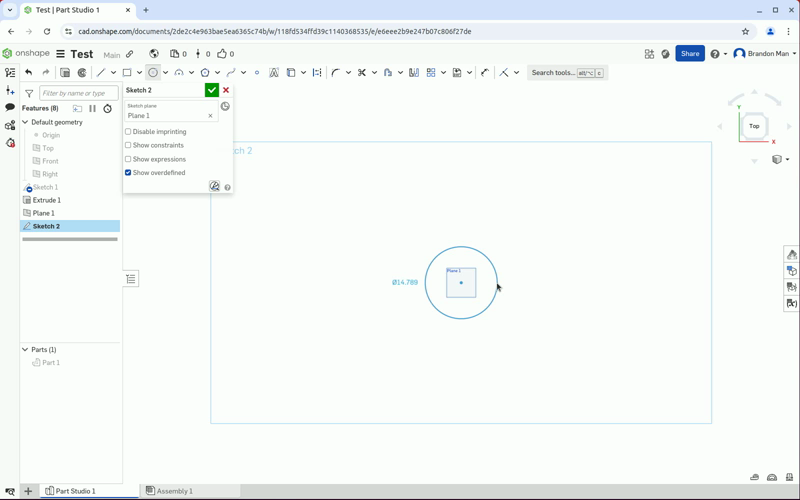
mouse_move(455, 309)
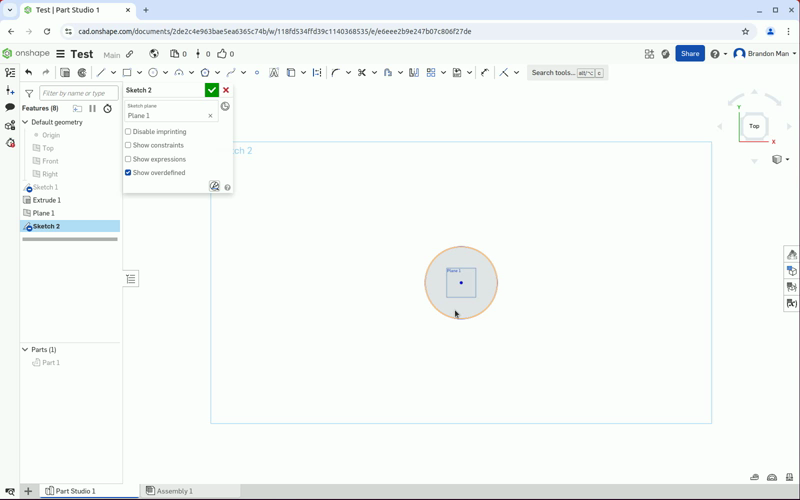
click(455, 309)
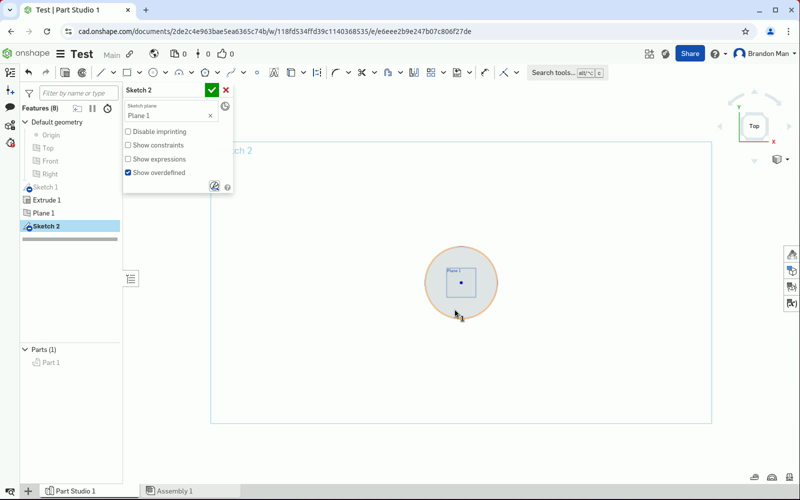
mouse_move(73, 352)
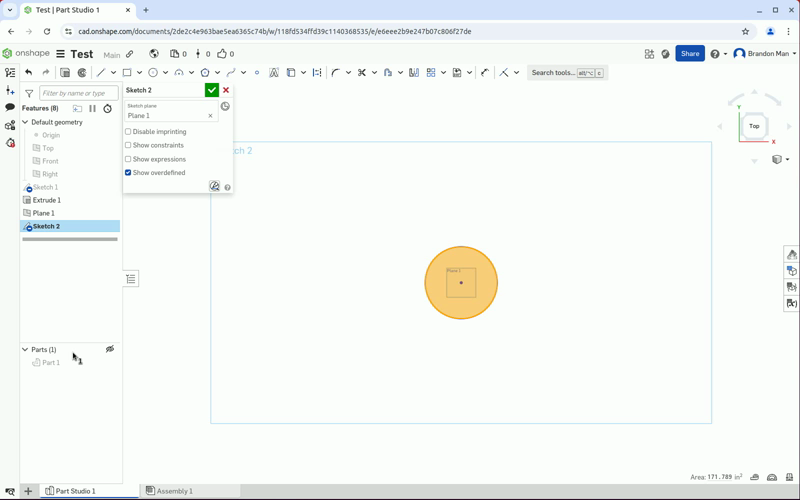
key(shift+y)
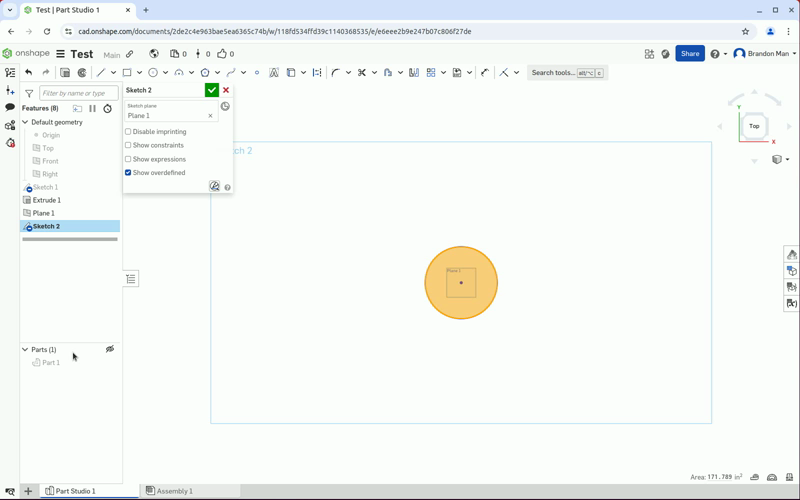
key(shift+e)
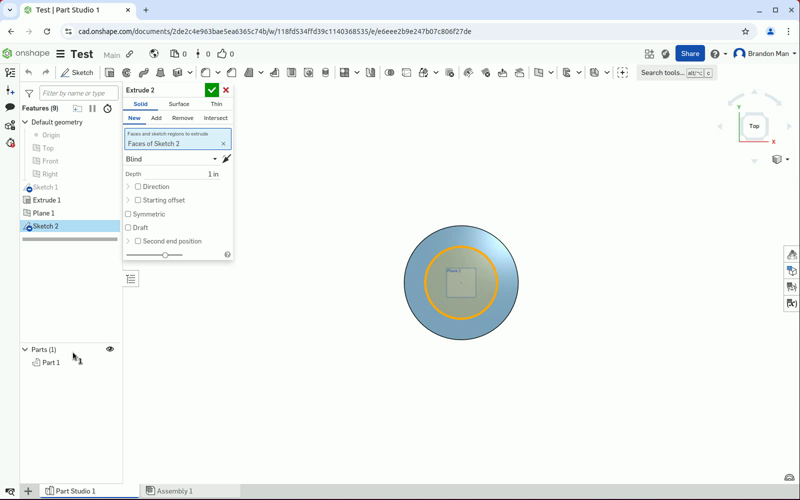
mouse_move(143, 106)
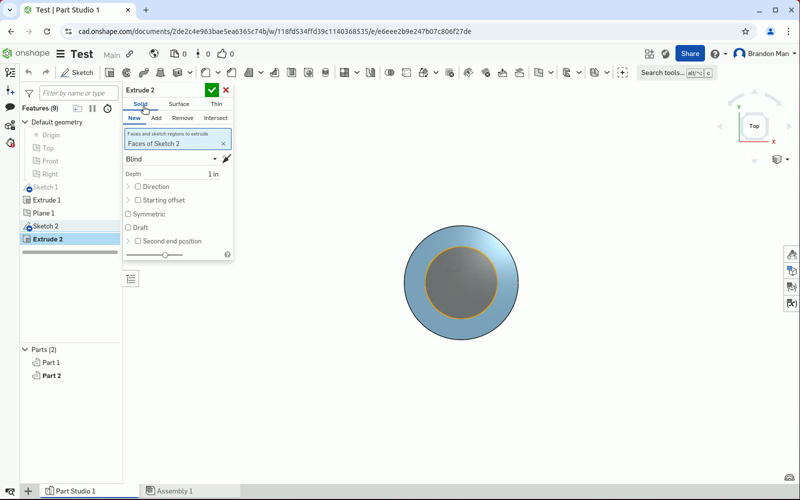
click(143, 106)
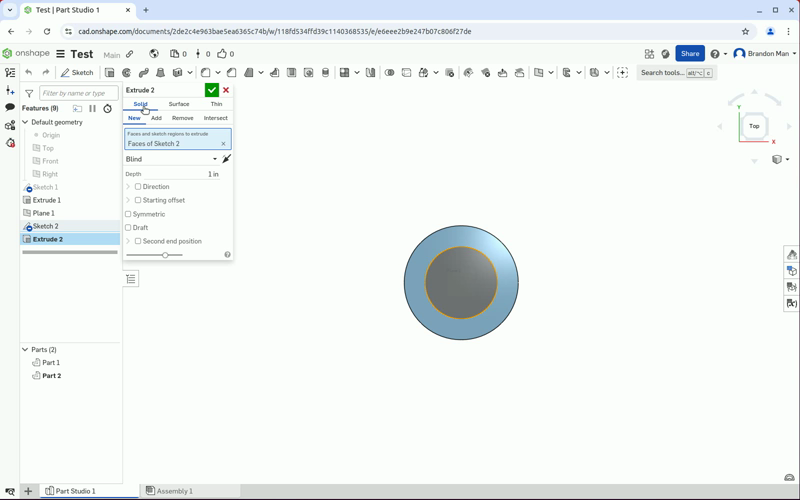
mouse_move(137, 120)
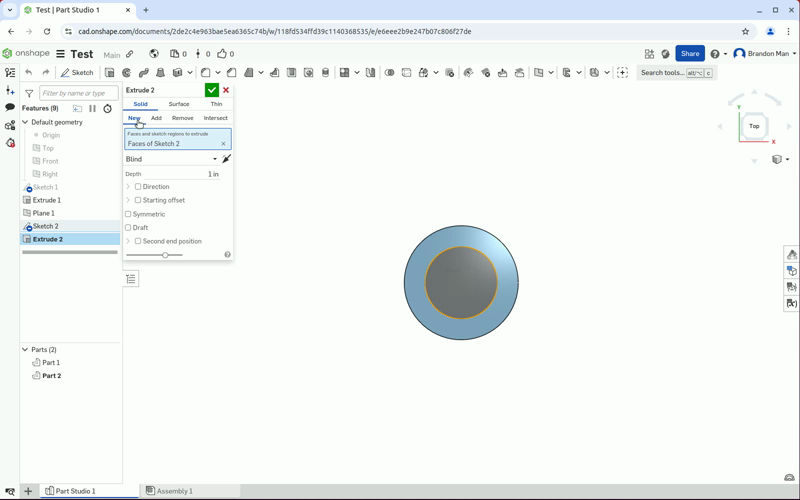
click(137, 120)
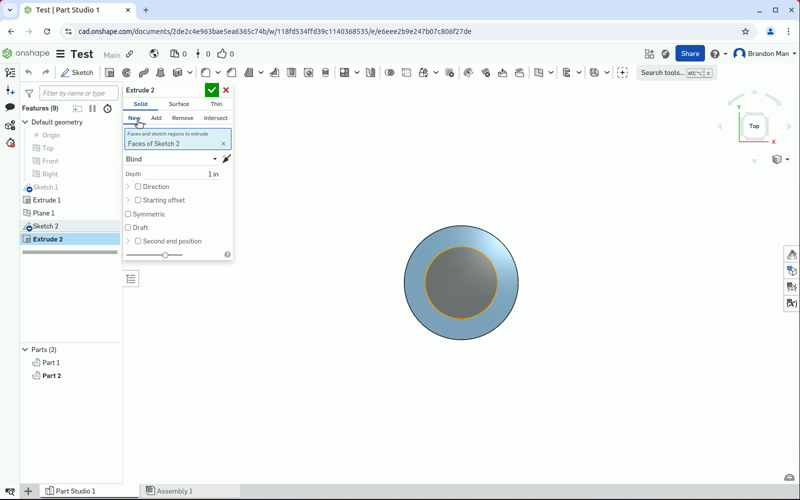
key(tab, 4)
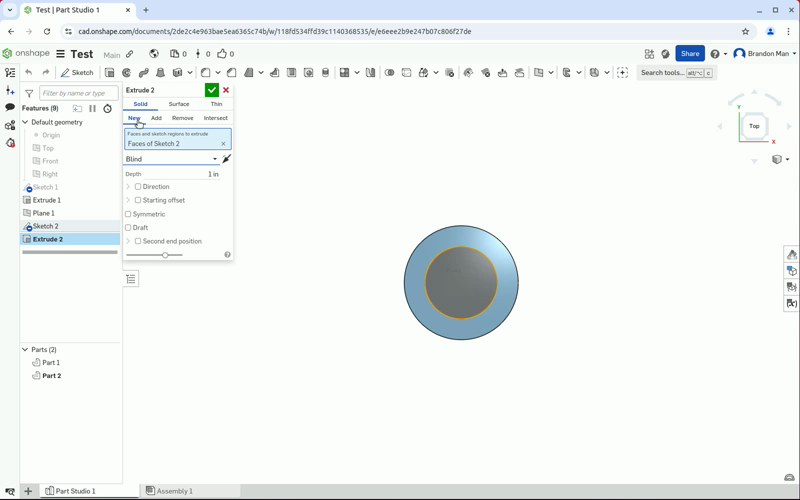
text(17.331)
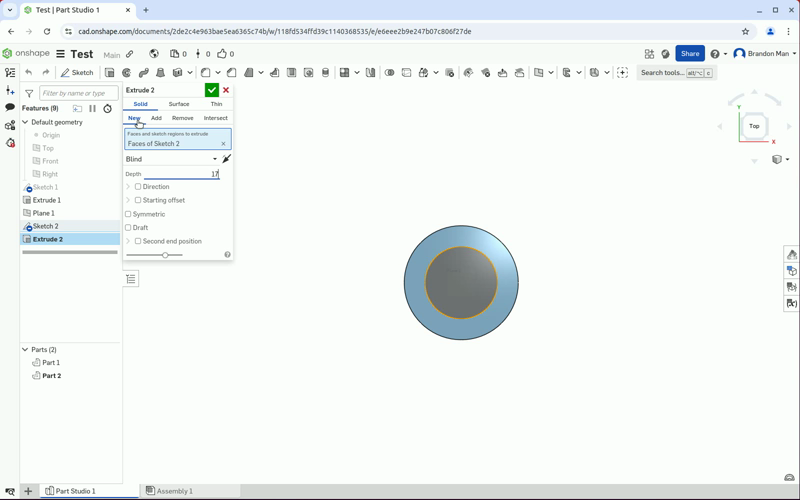
key(enter)
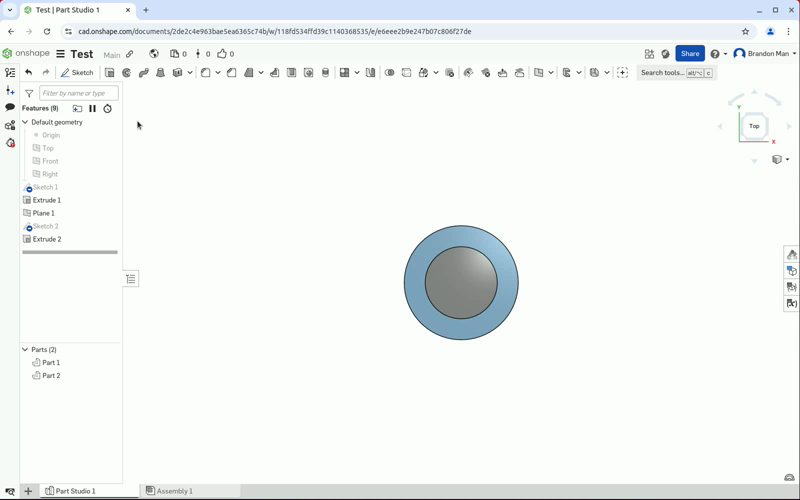
key(shift+h)
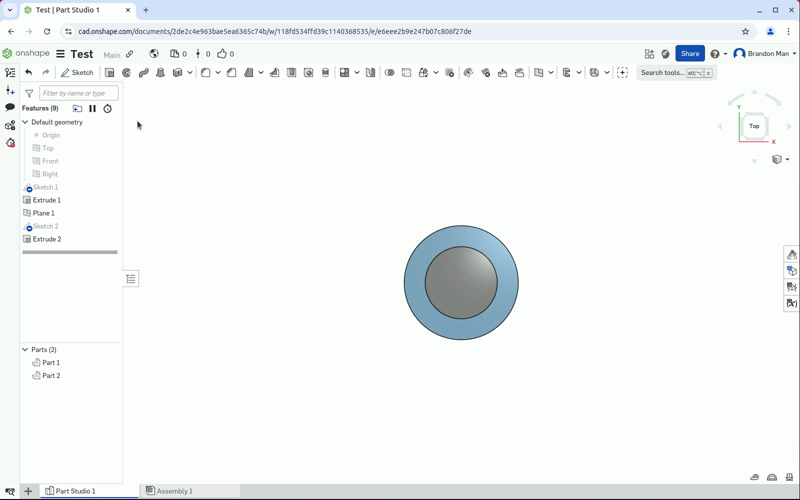
key(shift+h)
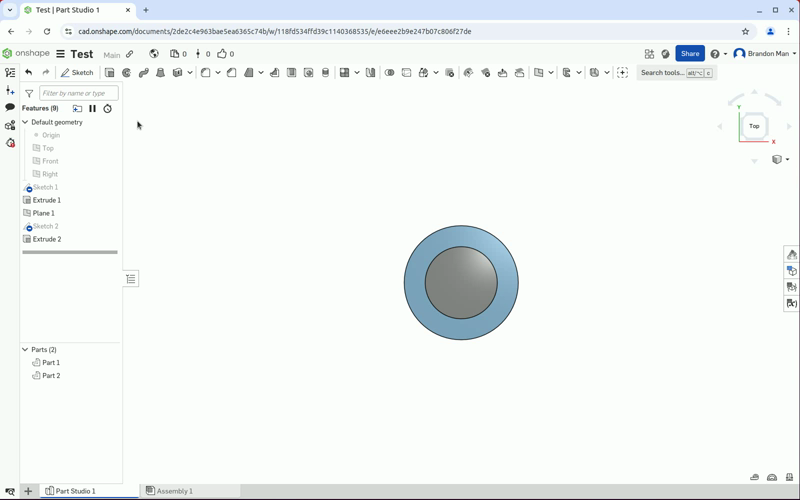
key(shift+7)
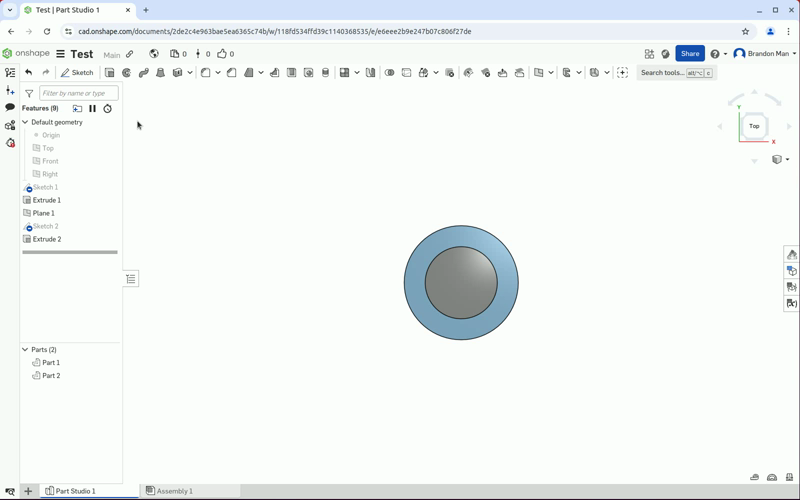
key(up, 3)
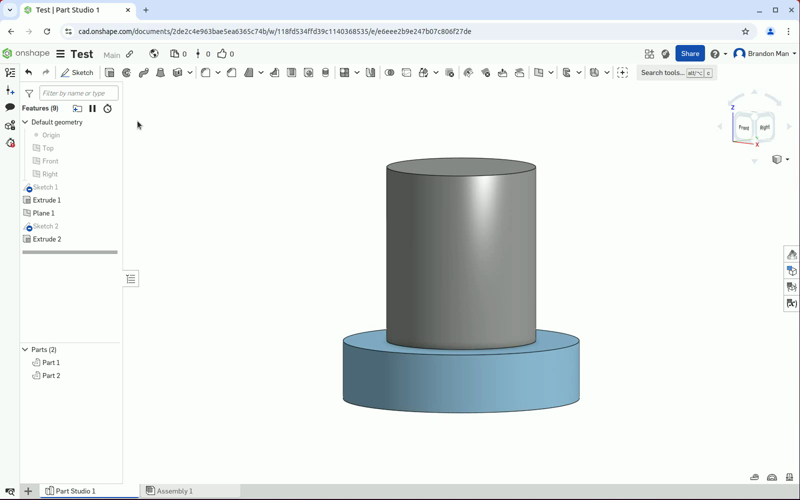
key(left, 3)
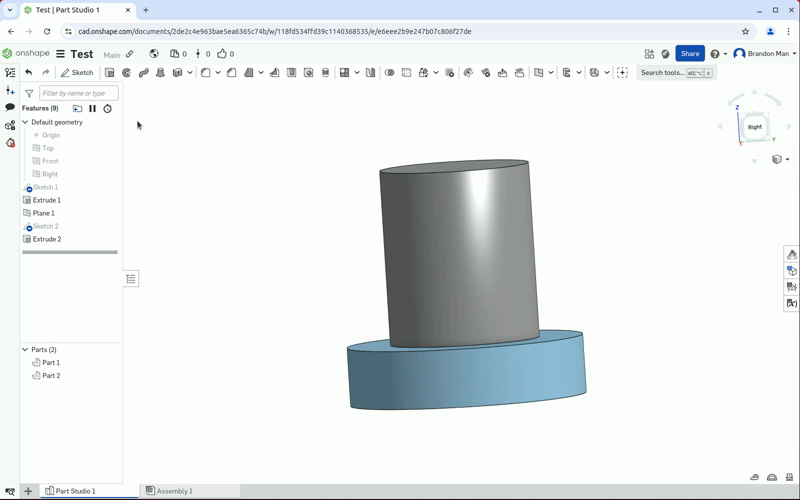
key(right, 3)
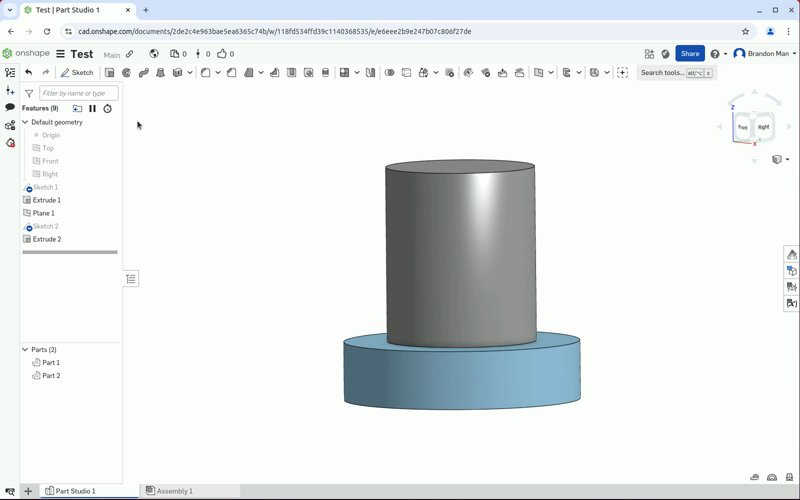
key(down, 3)
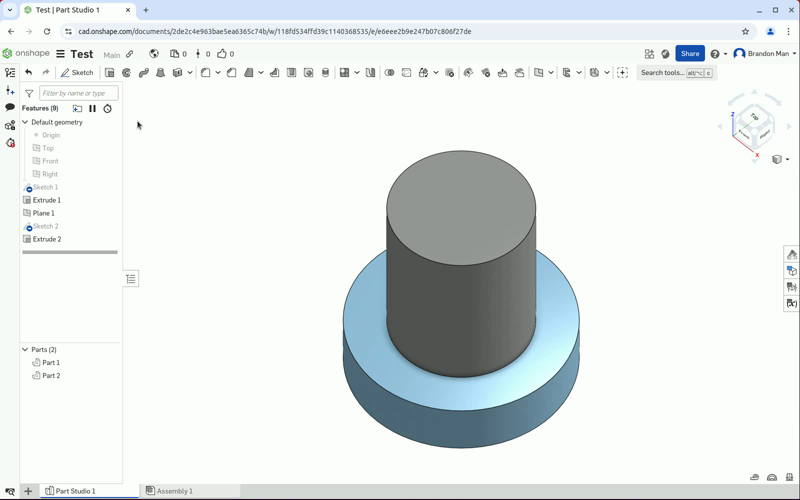
mouse_move(73, 189)
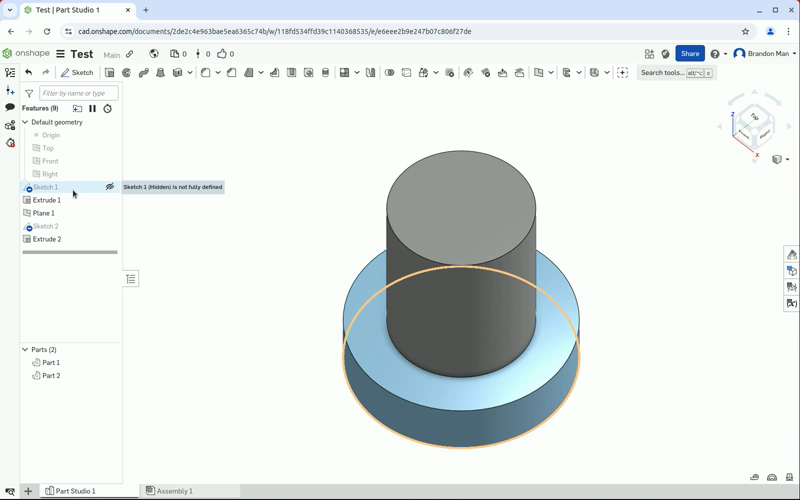
click(73, 189)